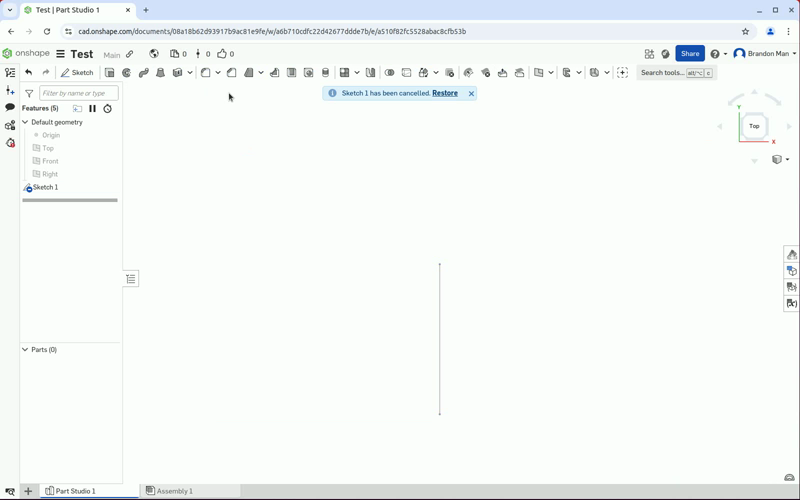
key(shift+h)
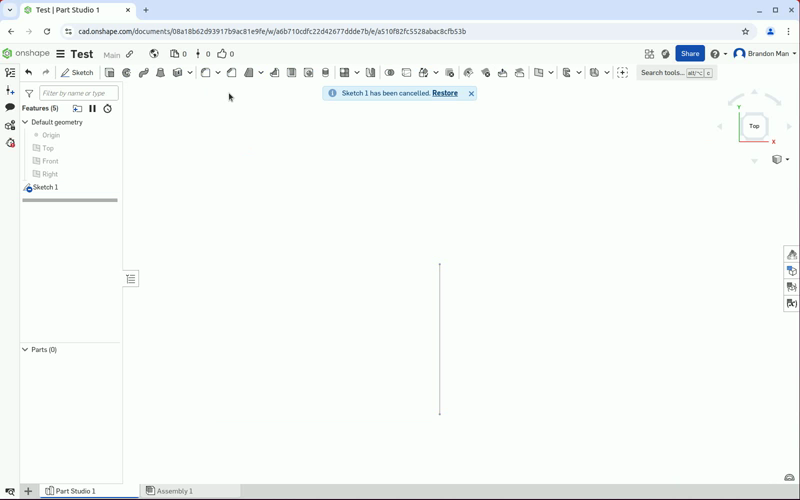
key(shift+s)
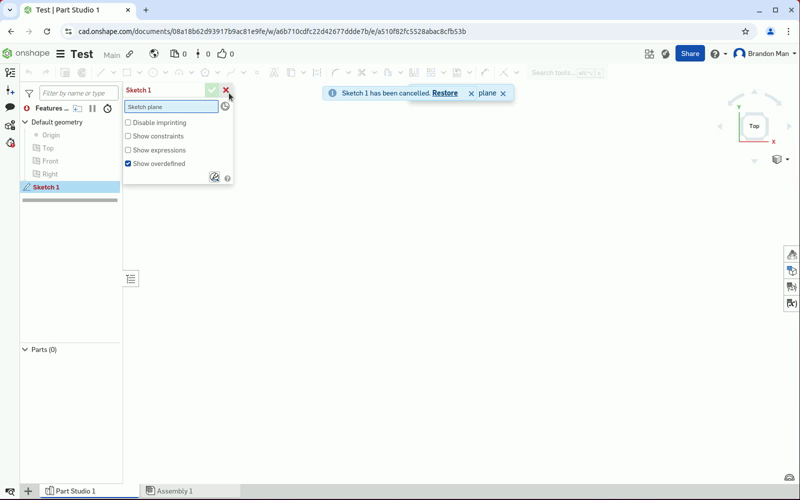
mouse_move(73, 150)
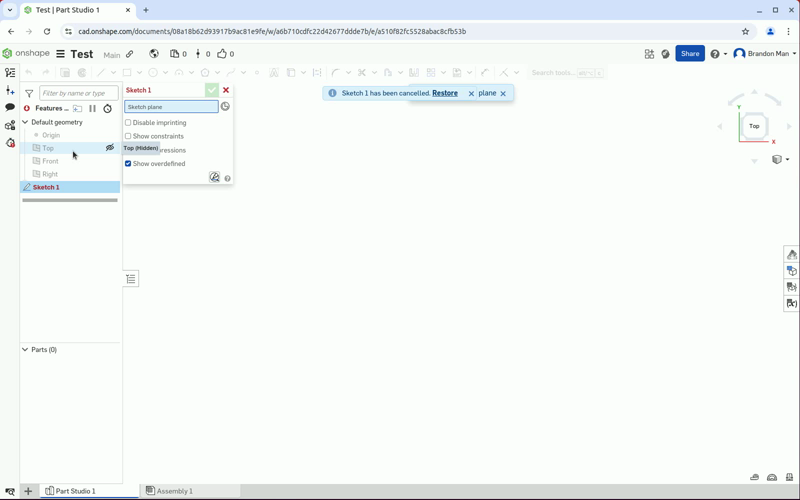
click(73, 150)
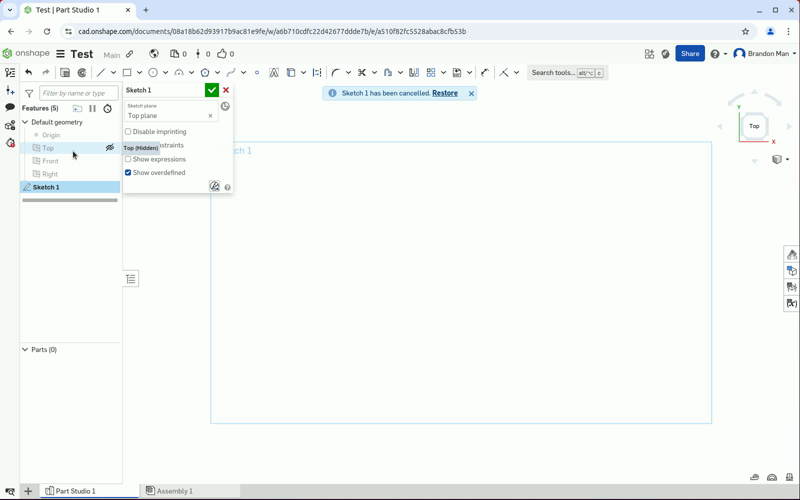
mouse_move(73, 352)
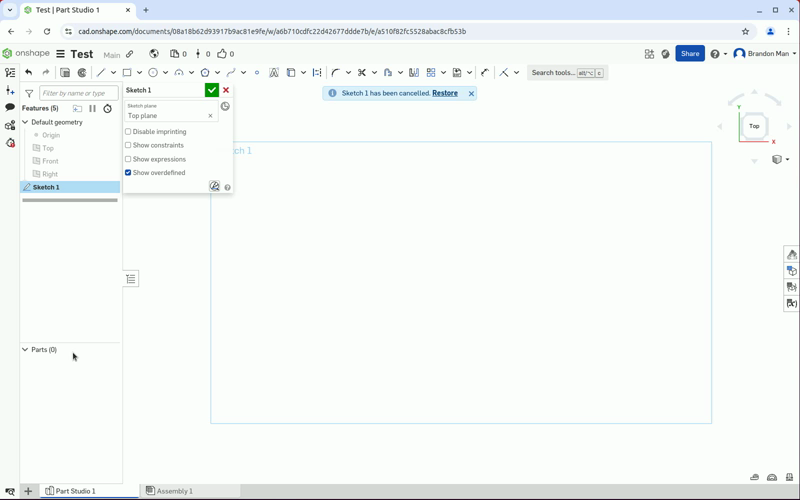
key(y)
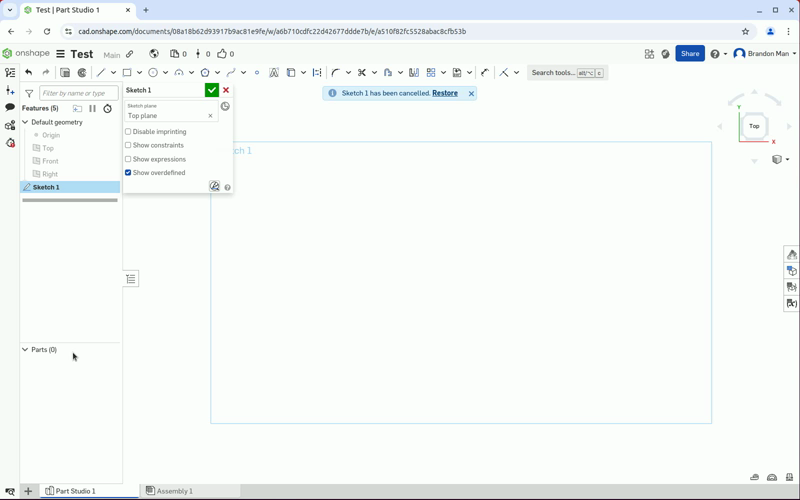
key(c)
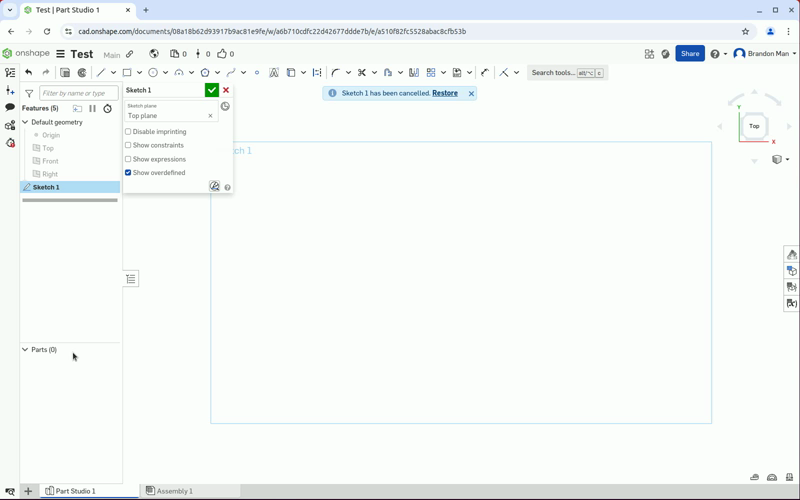
key_down(shift)
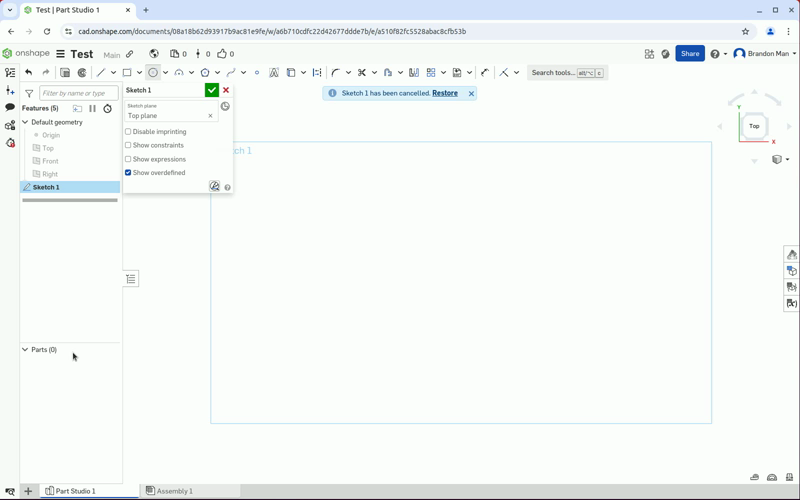
mouse_move(461, 282)
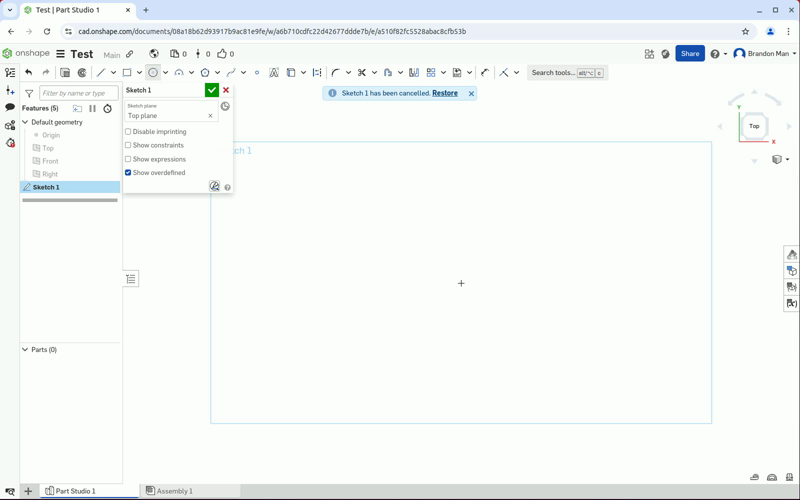
click(461, 282)
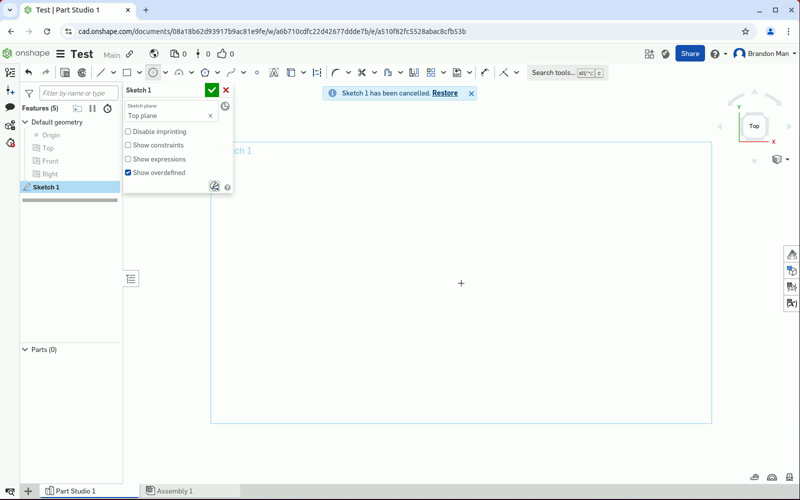
key_up(shift)
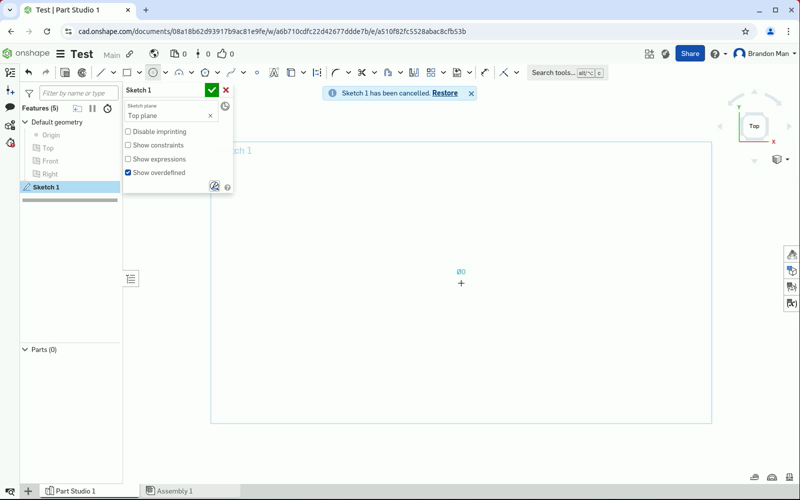
mouse_move(574, 282)
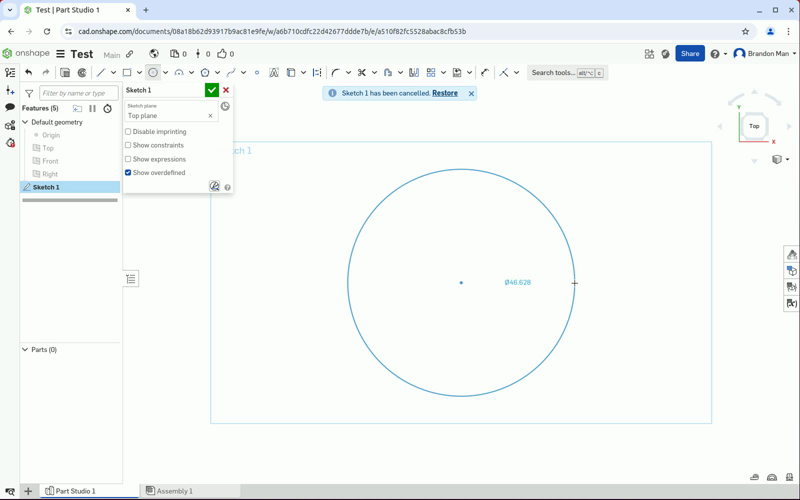
click(574, 282)
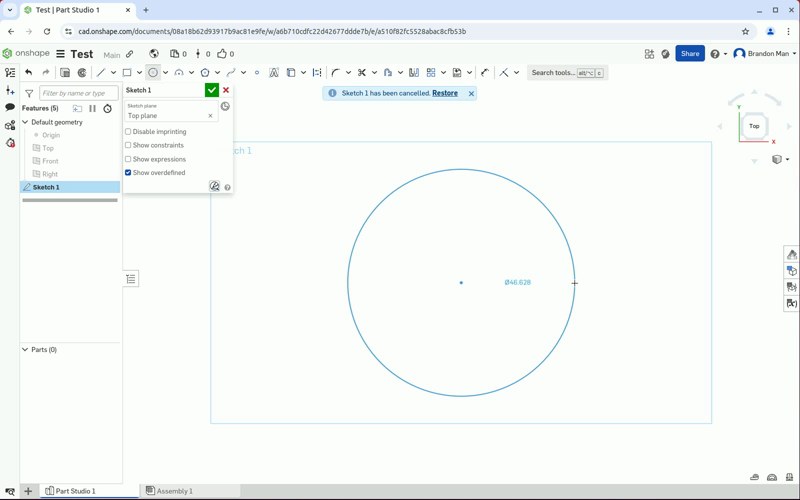
key(esc)
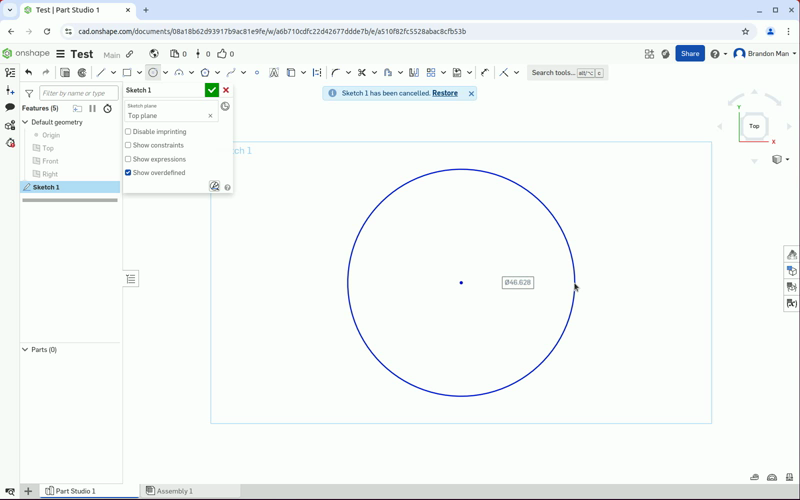
mouse_move(469, 288)
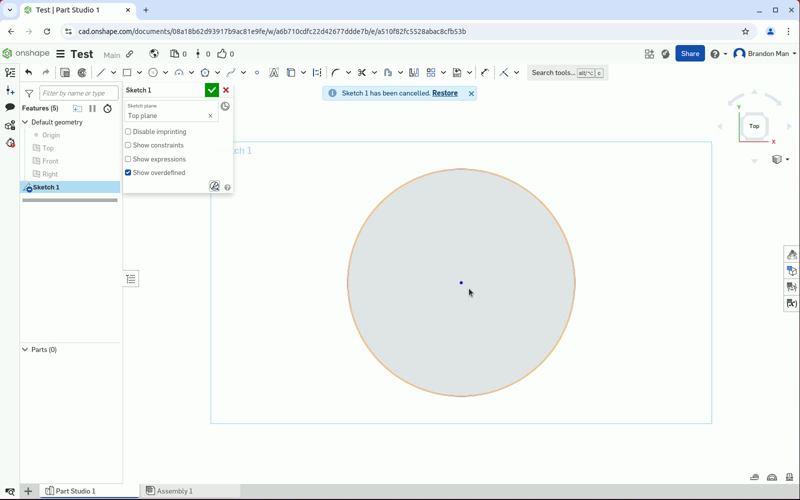
click(469, 288)
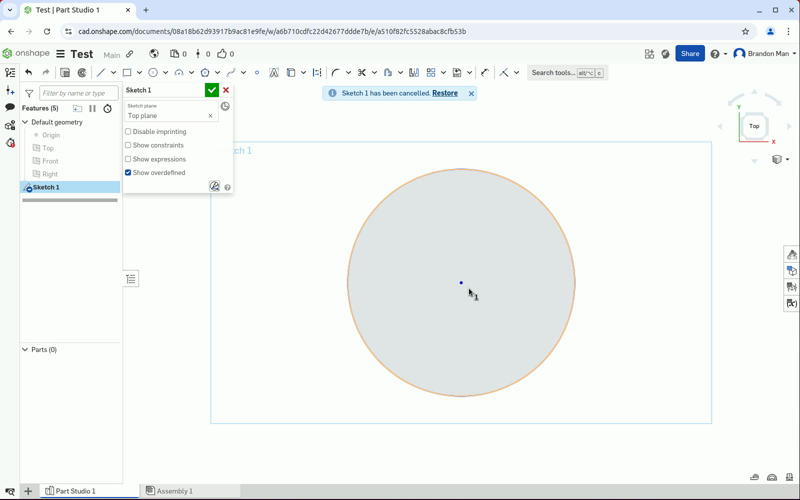
mouse_move(73, 352)
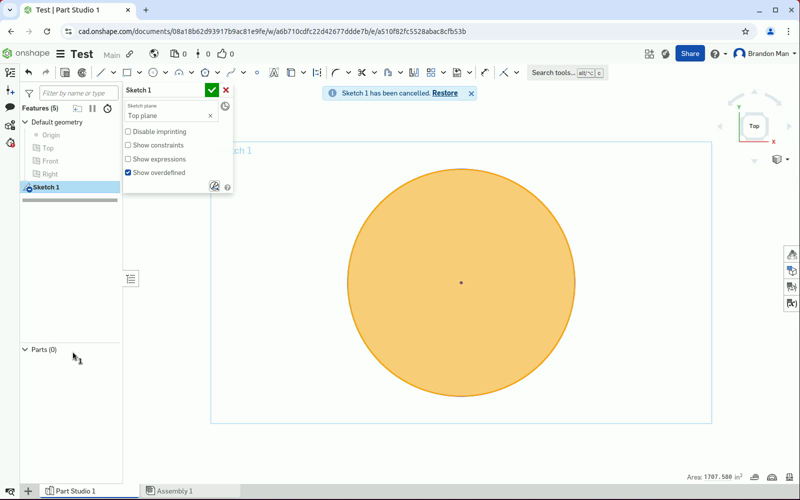
key(shift+y)
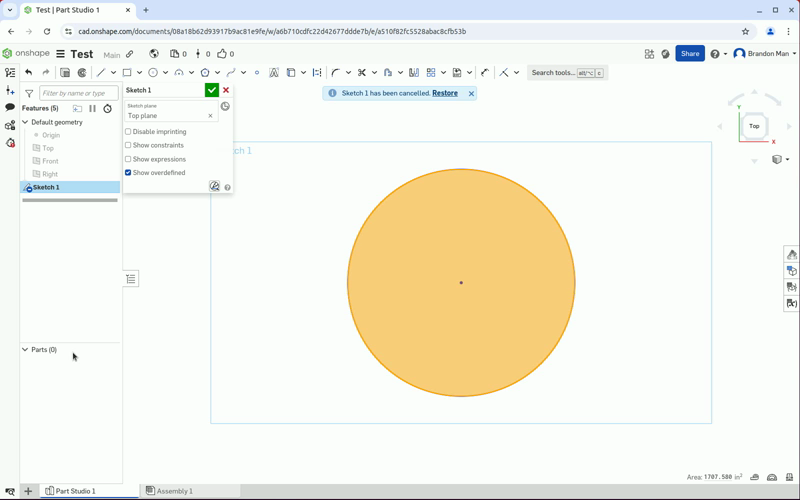
key(shift+e)
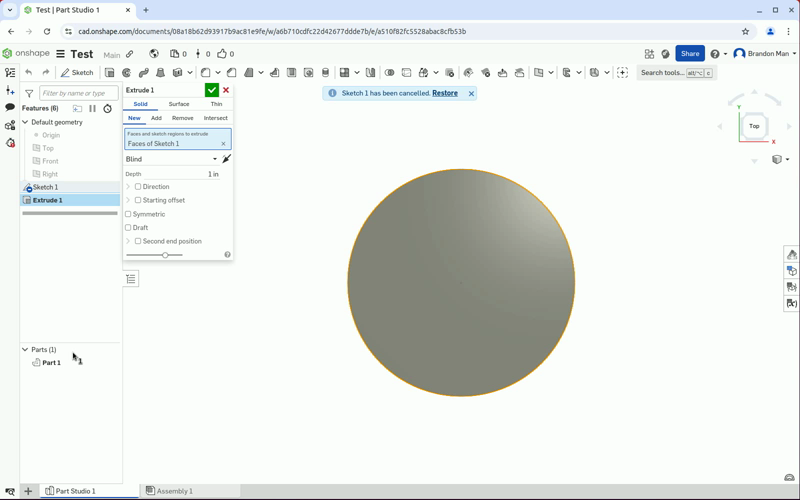
mouse_move(143, 106)
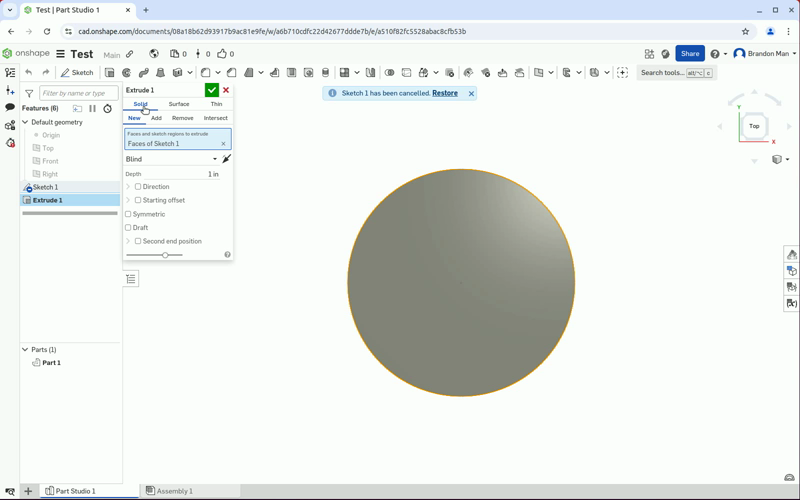
click(143, 106)
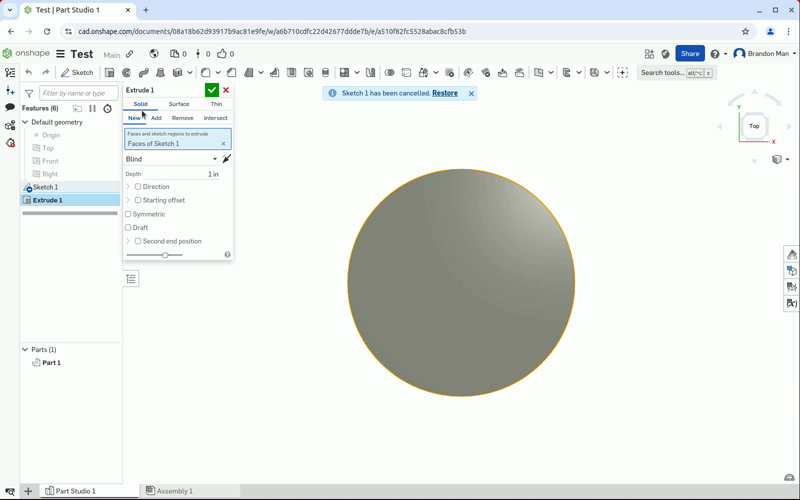
mouse_move(137, 120)
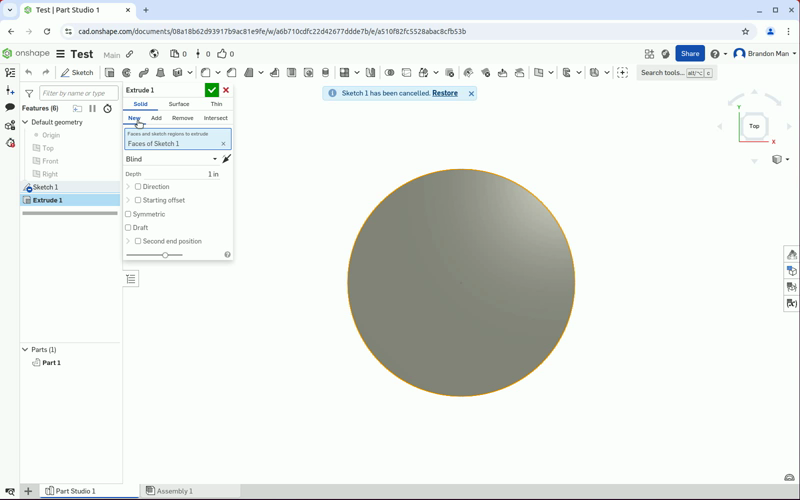
click(137, 120)
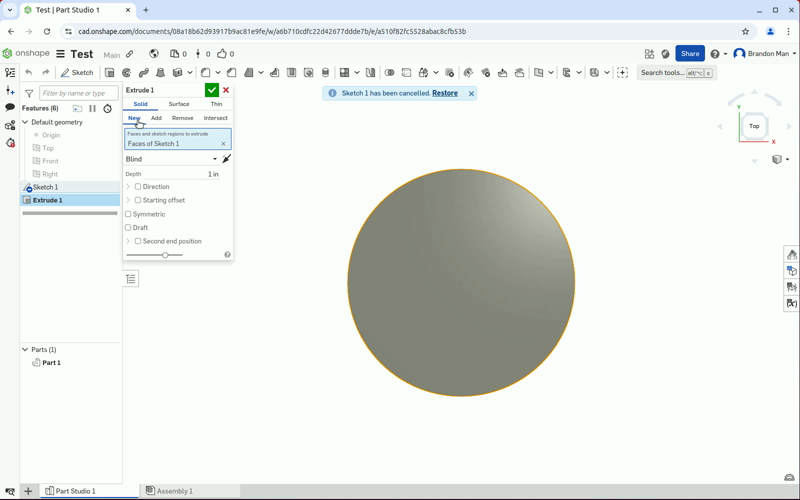
key(tab, 4)
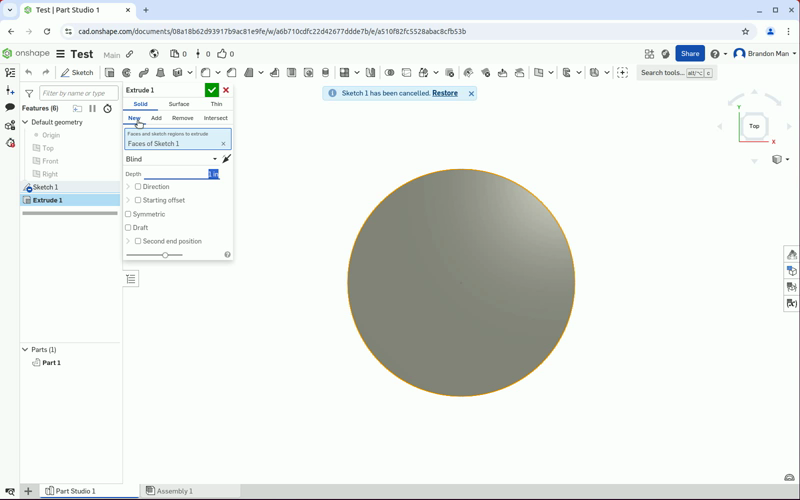
text(11.073)
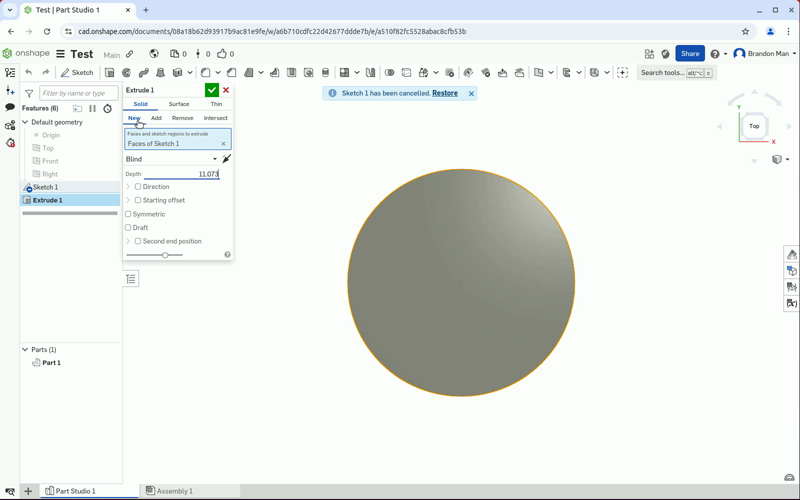
key(enter)
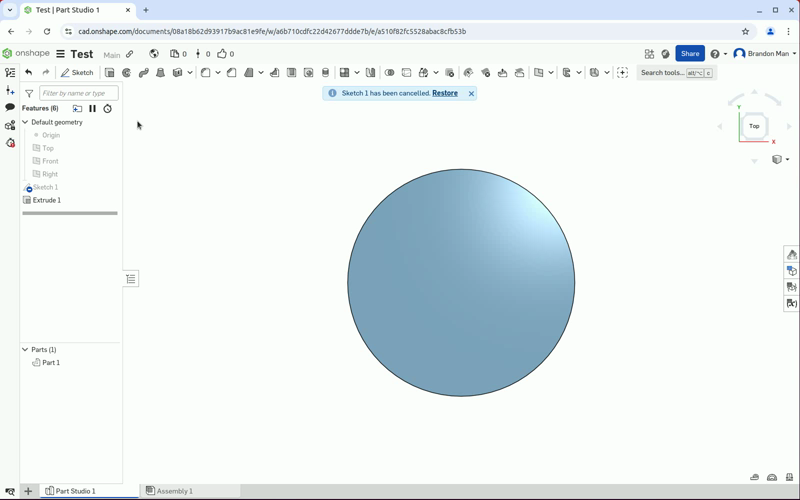
key(shift+h)
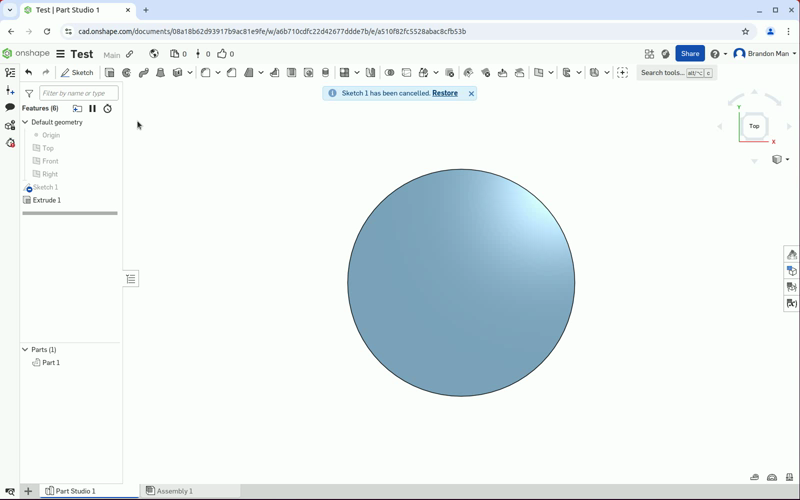
key(shift+h)
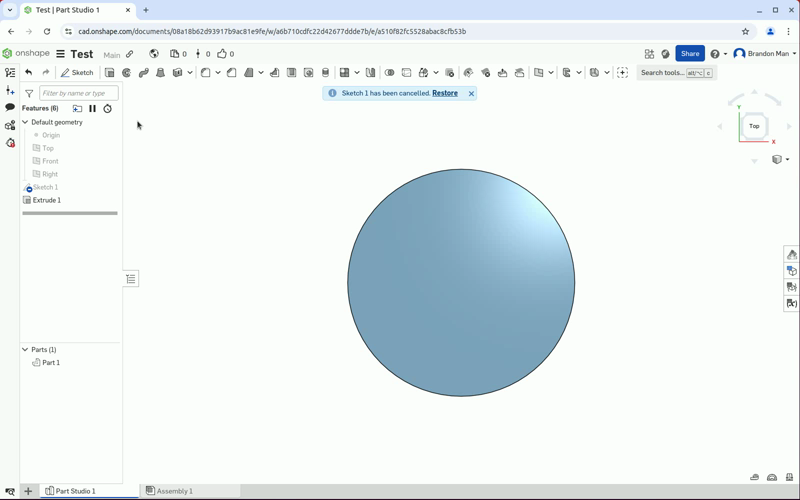
mouse_move(73, 189)
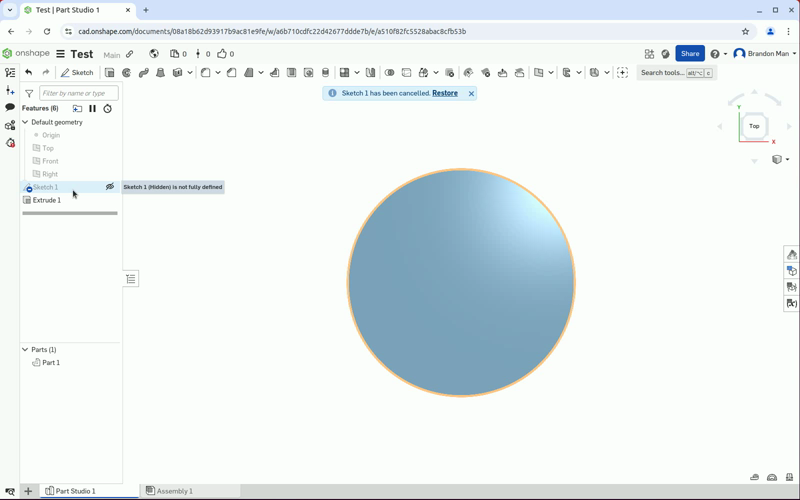
click(73, 189)
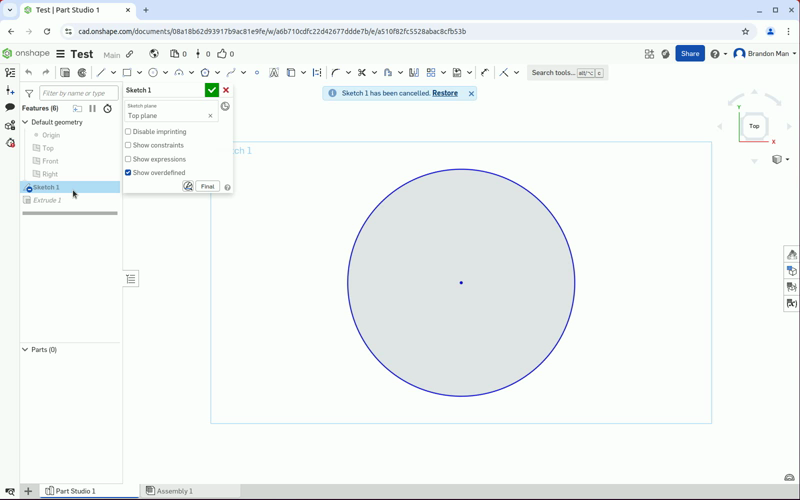
mouse_move(229, 92)
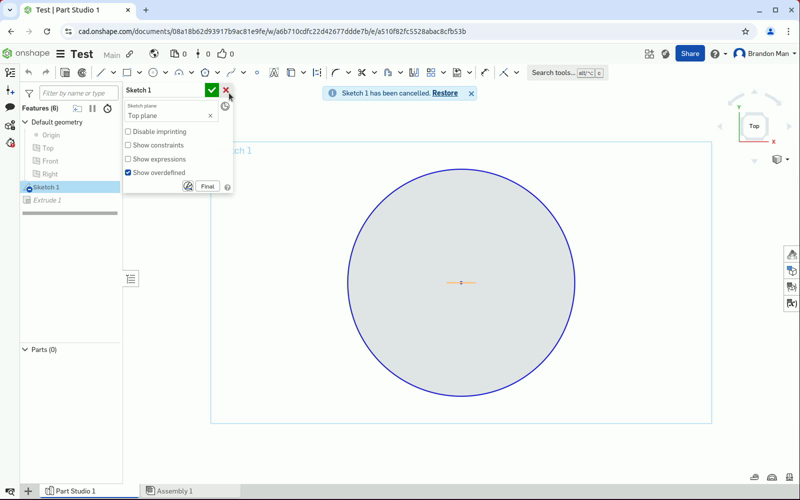
click(229, 92)
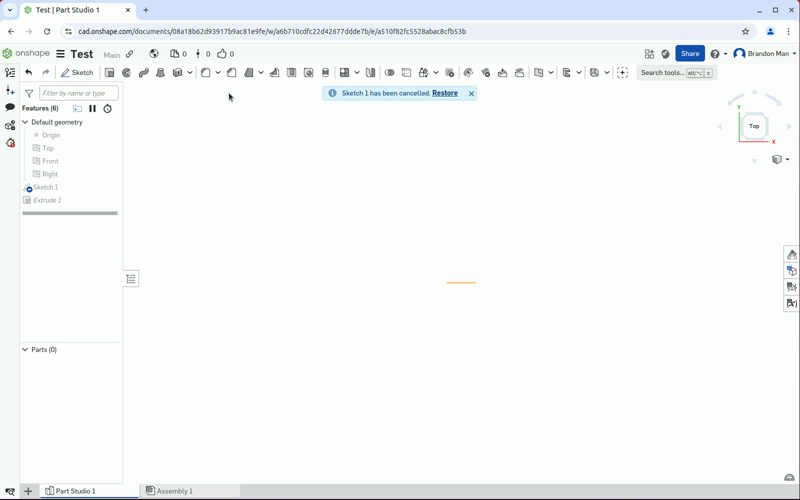
mouse_move(541, 75)
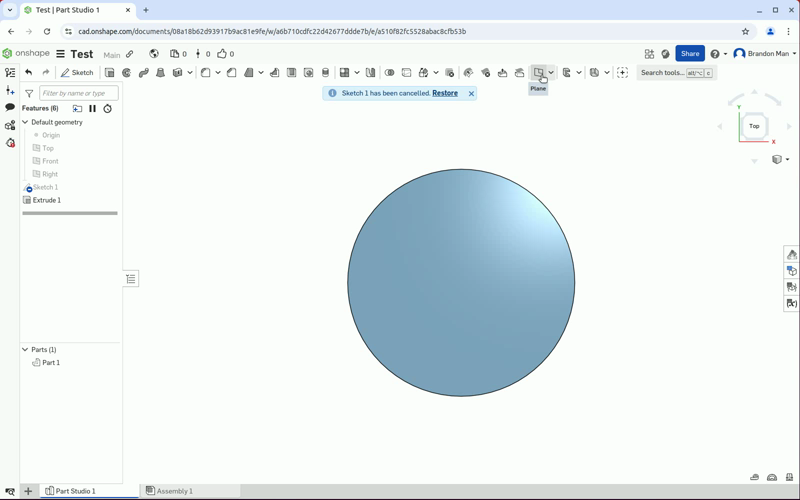
click(541, 75)
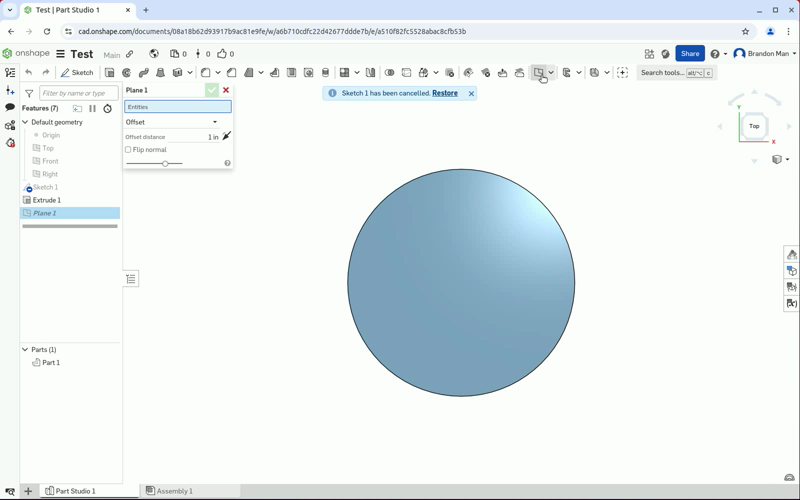
mouse_move(73, 150)
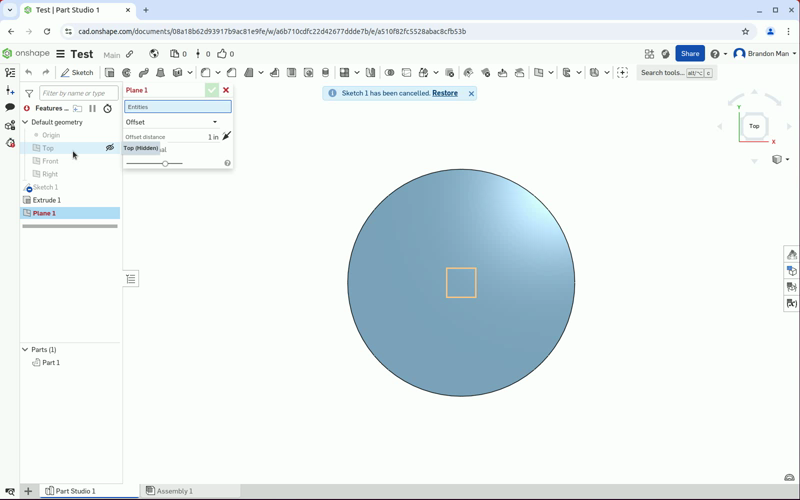
click(73, 150)
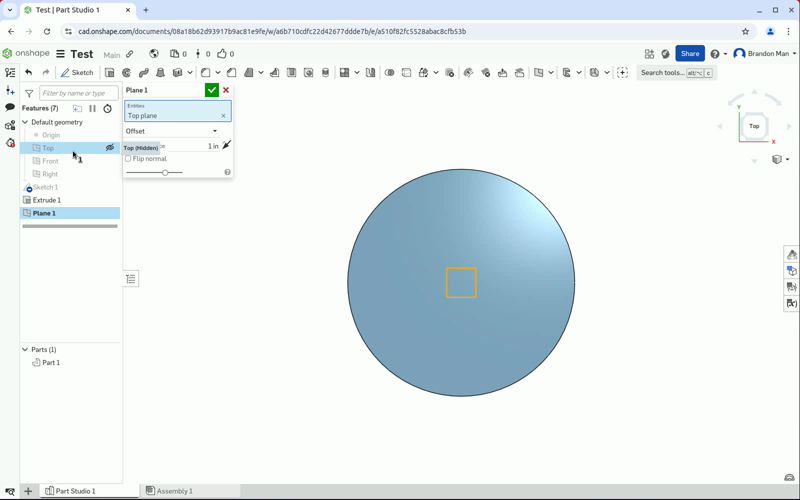
key(tab, 2)
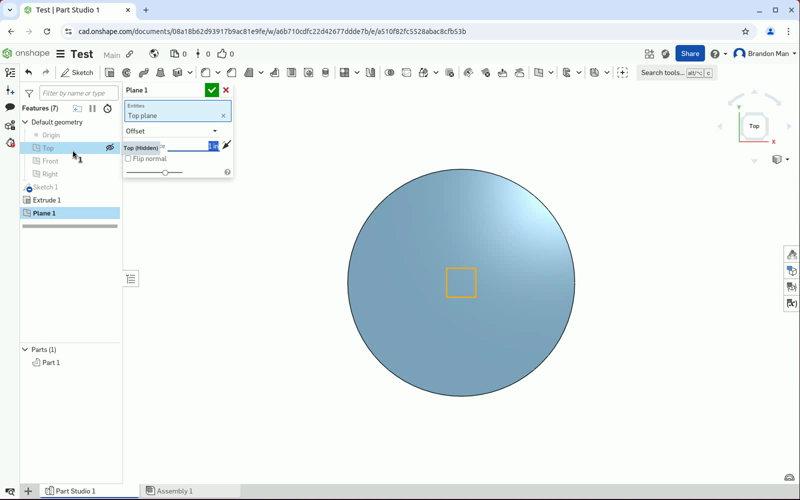
text(11.061)
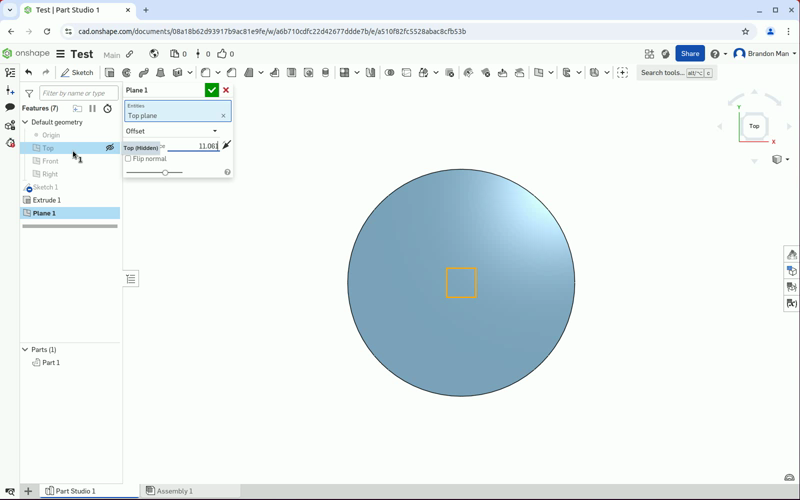
key(enter, 2)
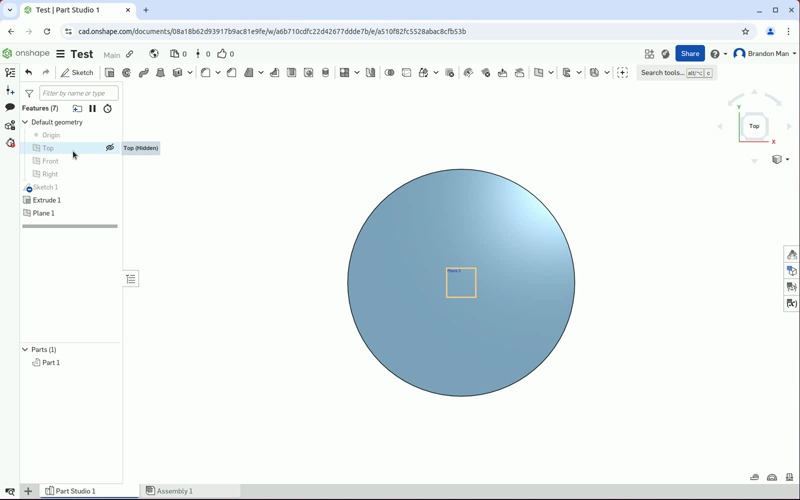
key(shift+s)
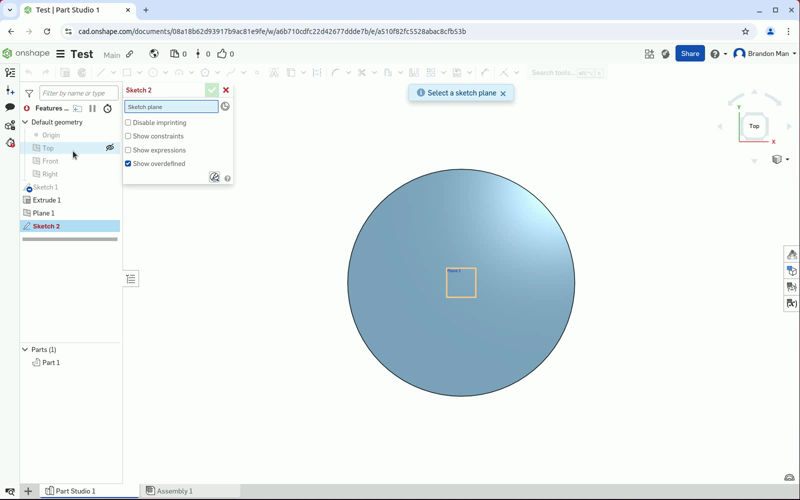
mouse_move(73, 215)
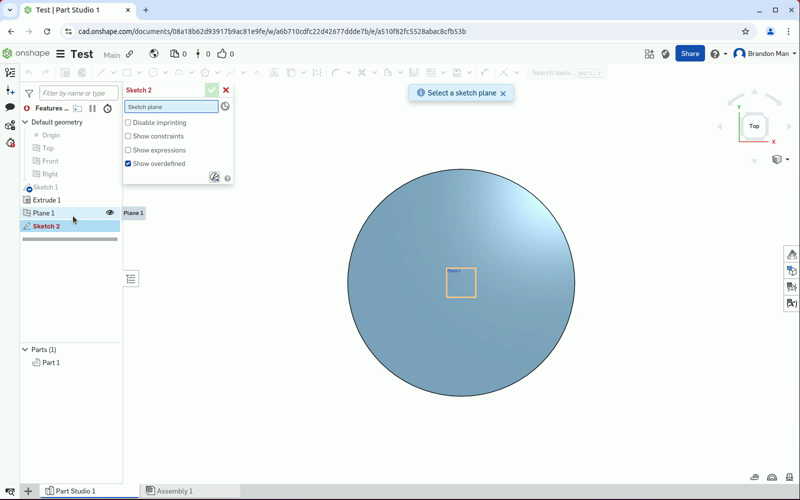
click(73, 215)
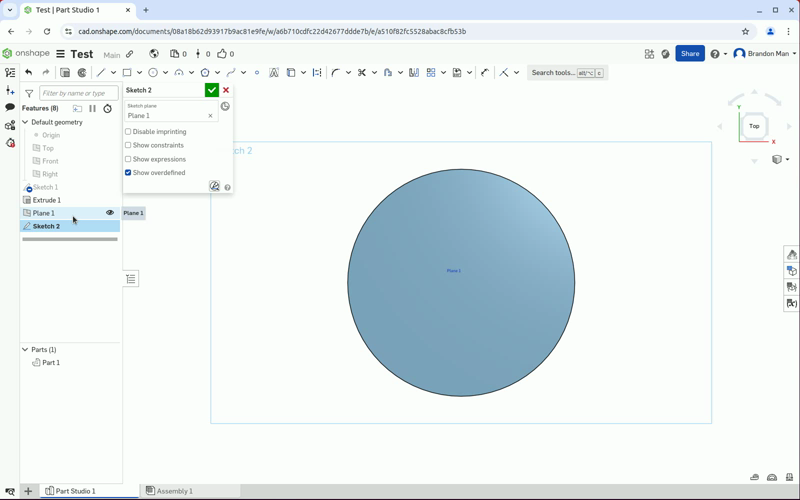
mouse_move(73, 352)
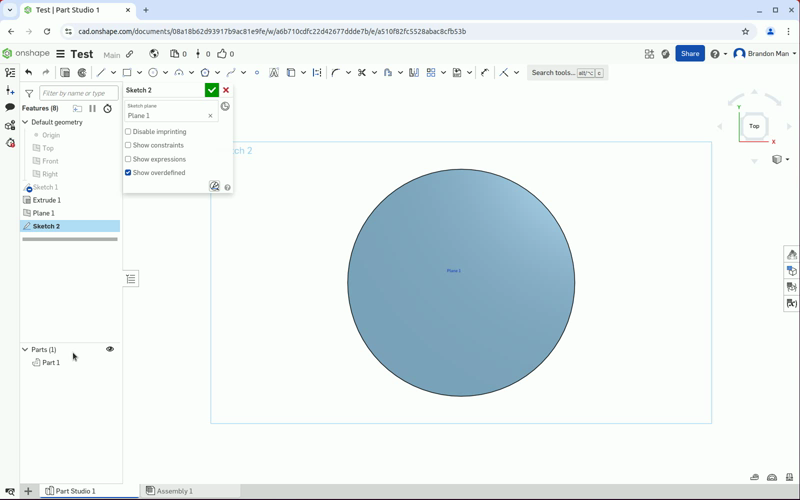
key(y)
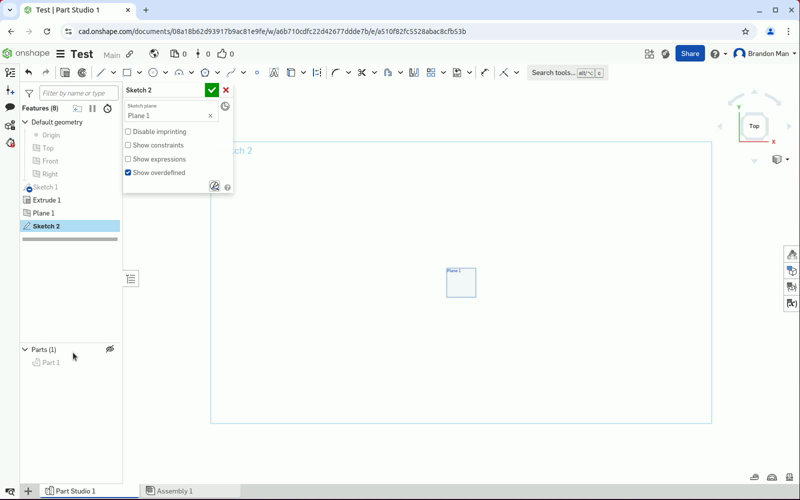
key(c)
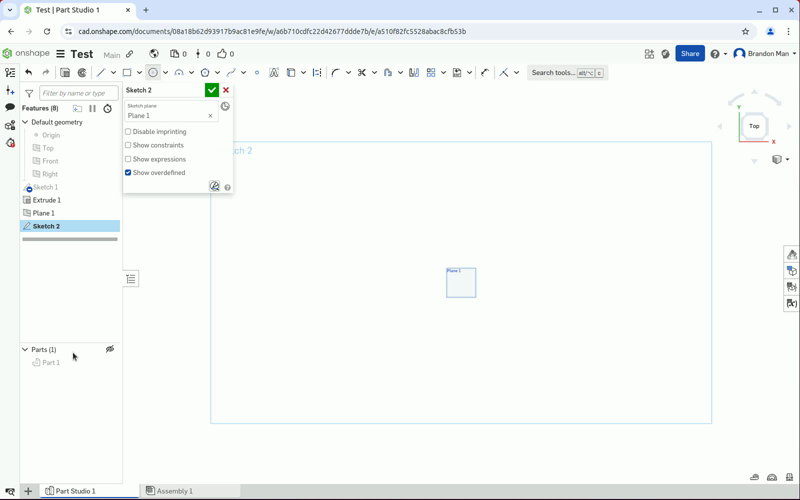
key_down(shift)
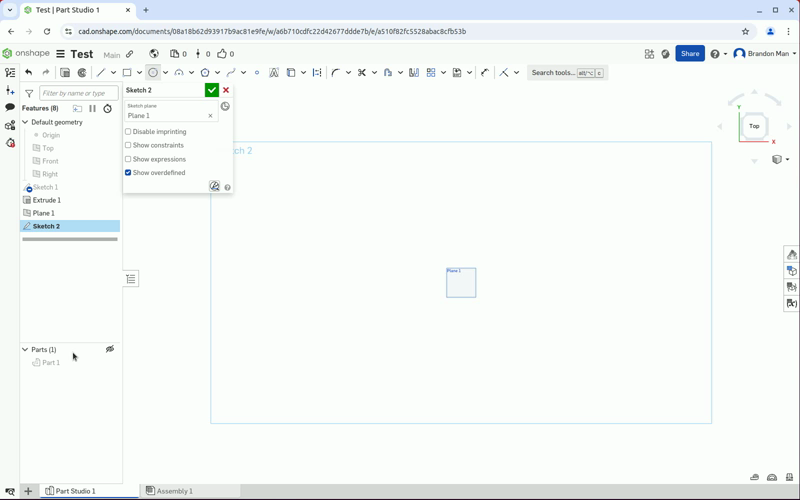
mouse_move(461, 282)
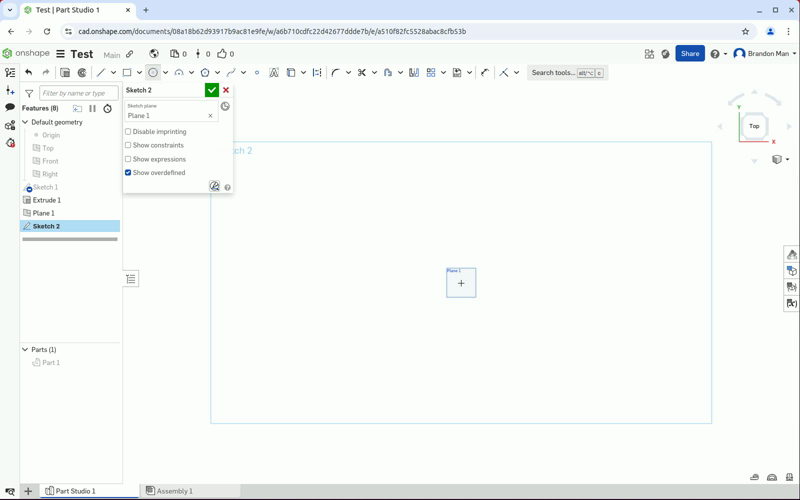
click(461, 282)
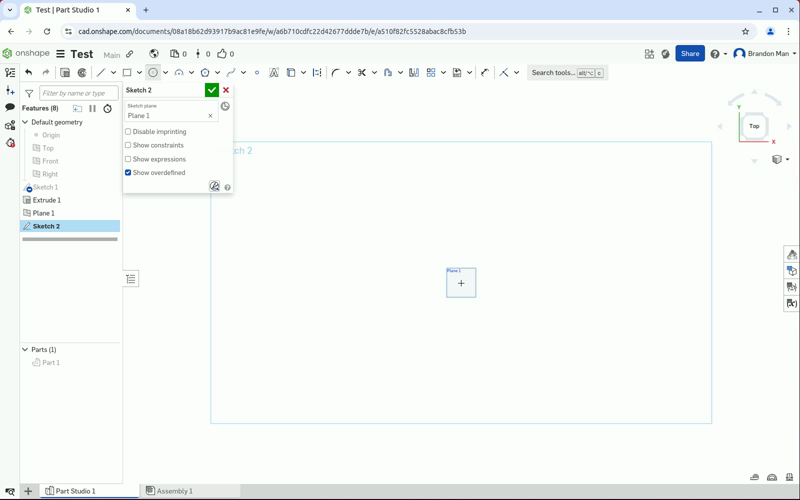
key_up(shift)
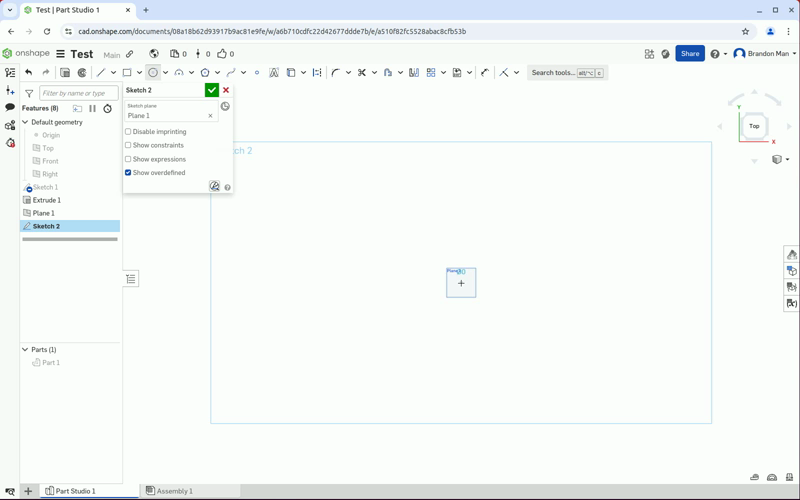
mouse_move(547, 282)
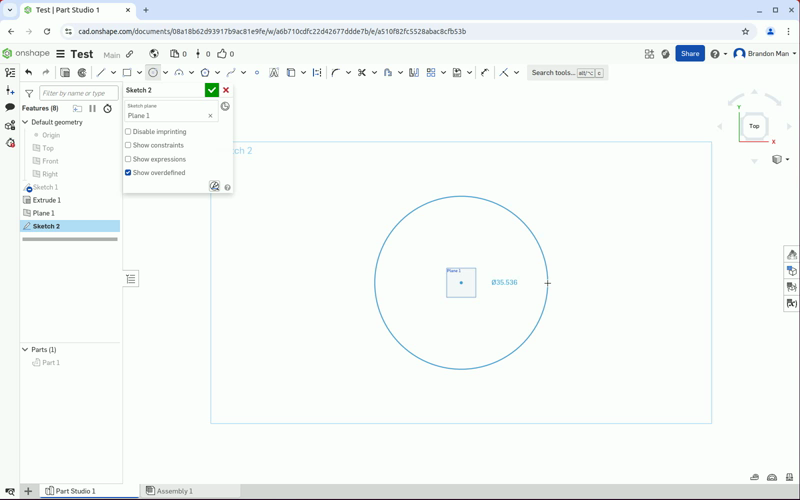
click(547, 282)
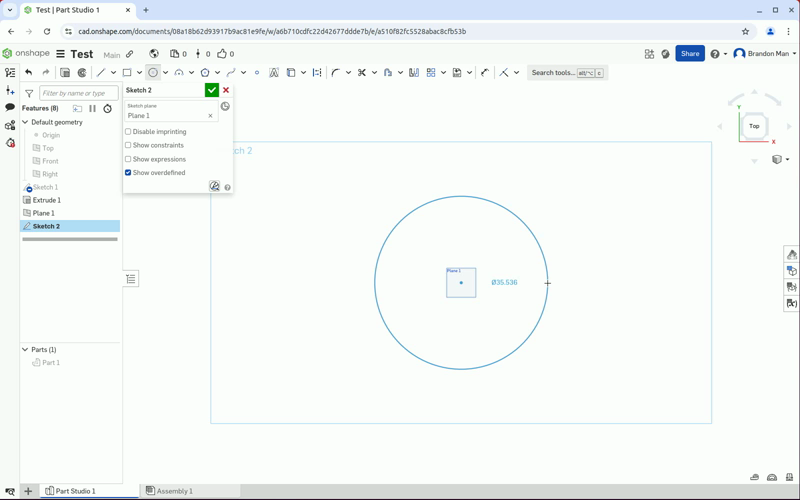
key(esc)
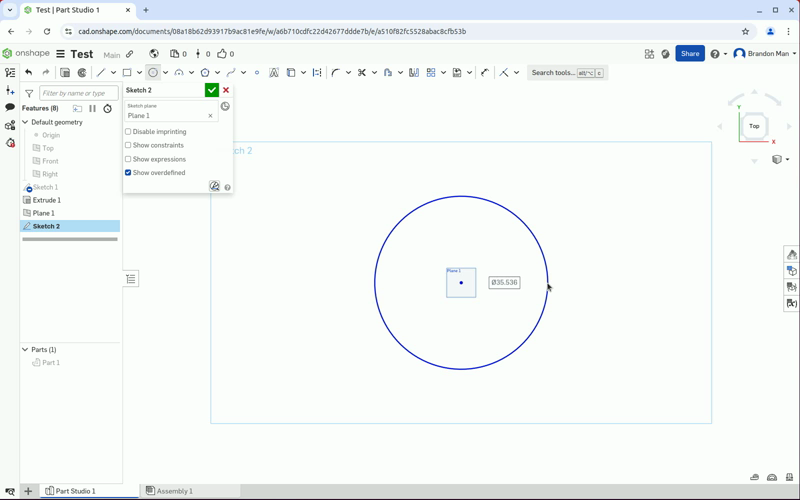
mouse_move(436, 257)
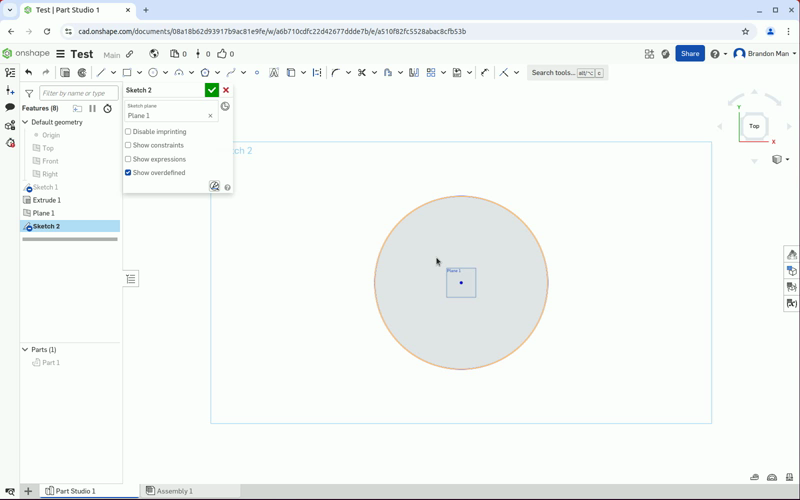
click(436, 257)
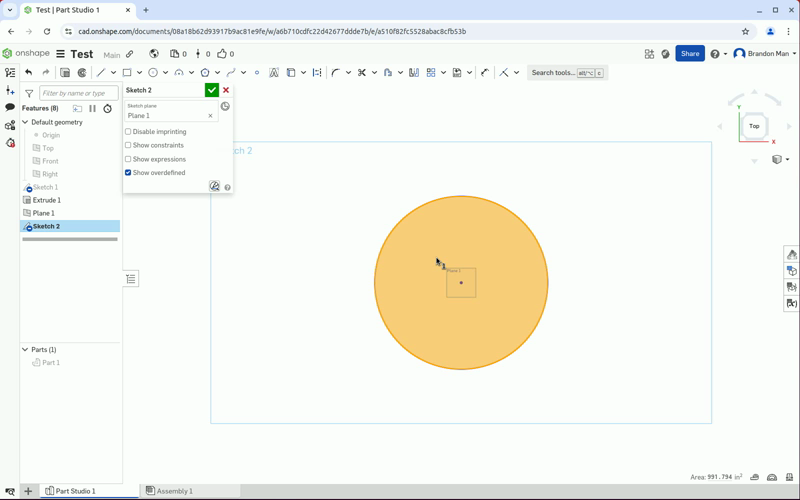
mouse_move(73, 352)
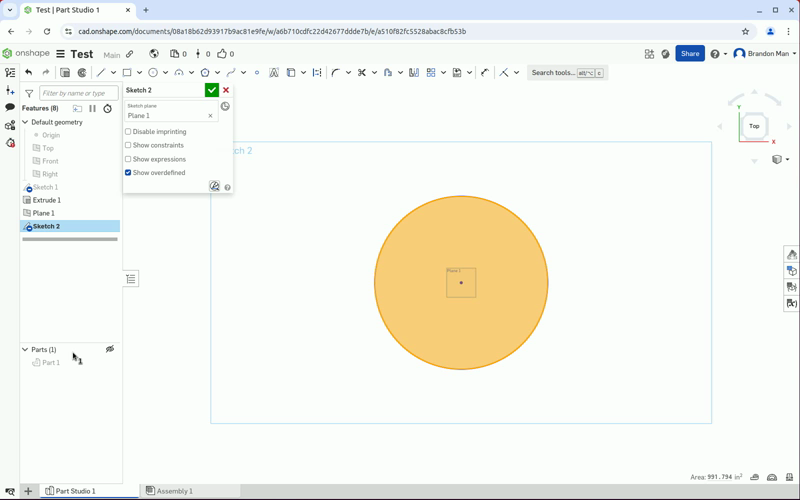
key(shift+y)
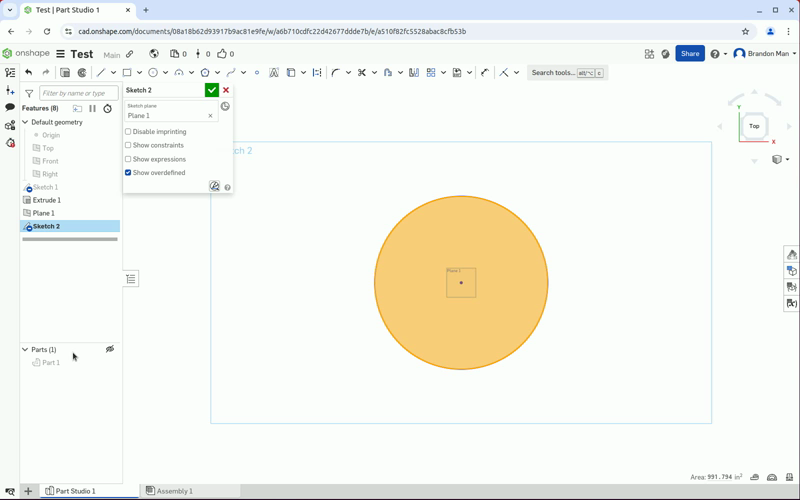
key(shift+e)
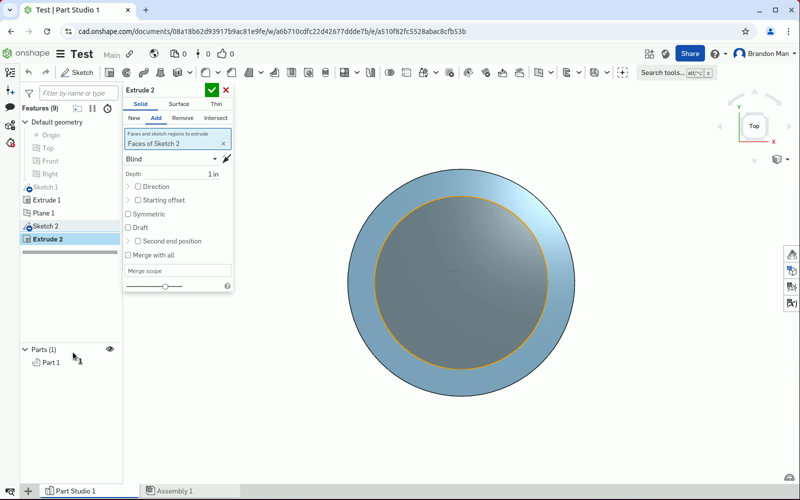
mouse_move(143, 106)
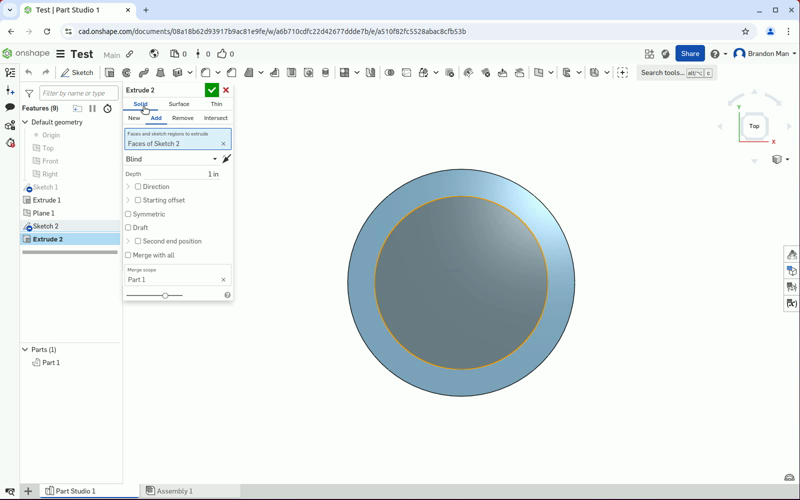
click(143, 106)
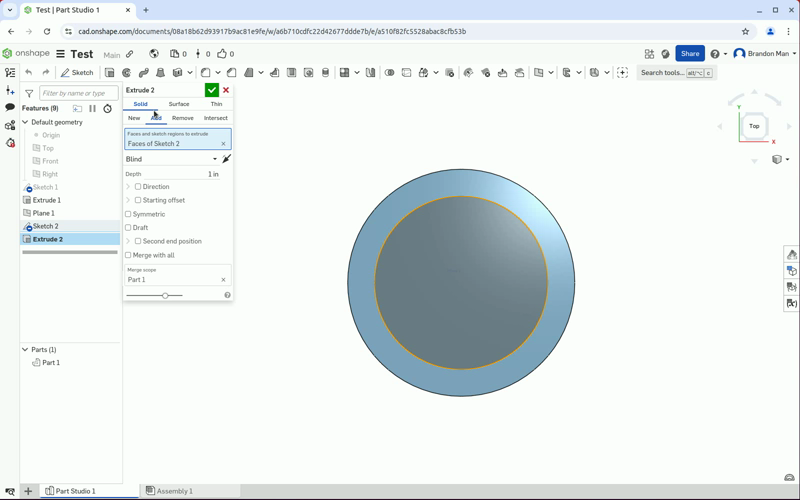
mouse_move(186, 120)
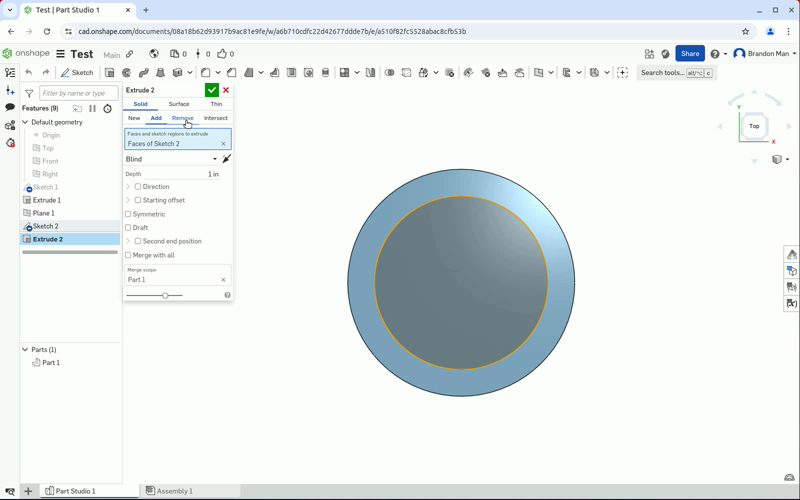
click(186, 120)
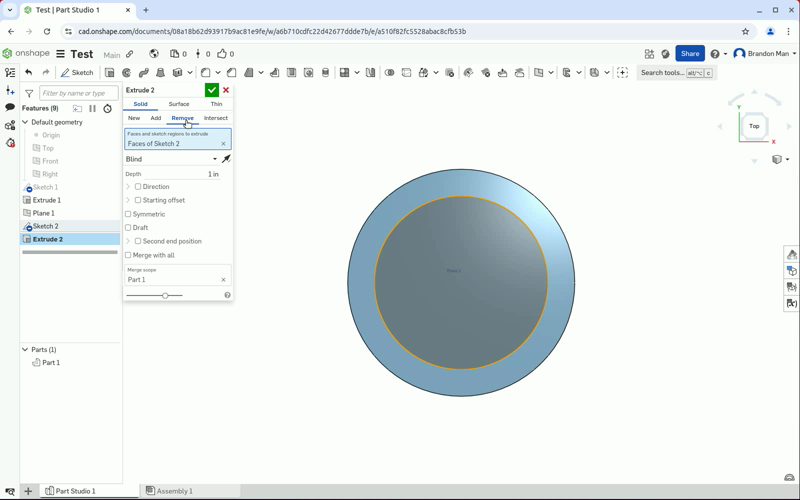
key(tab, 4)
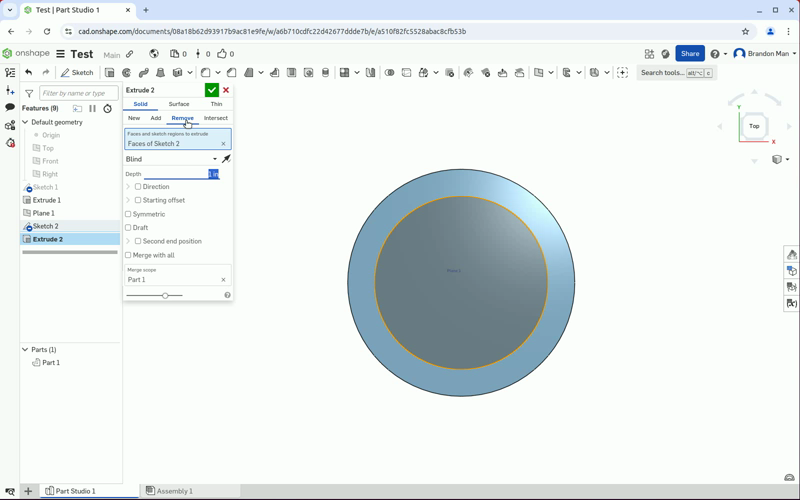
text(21.905)
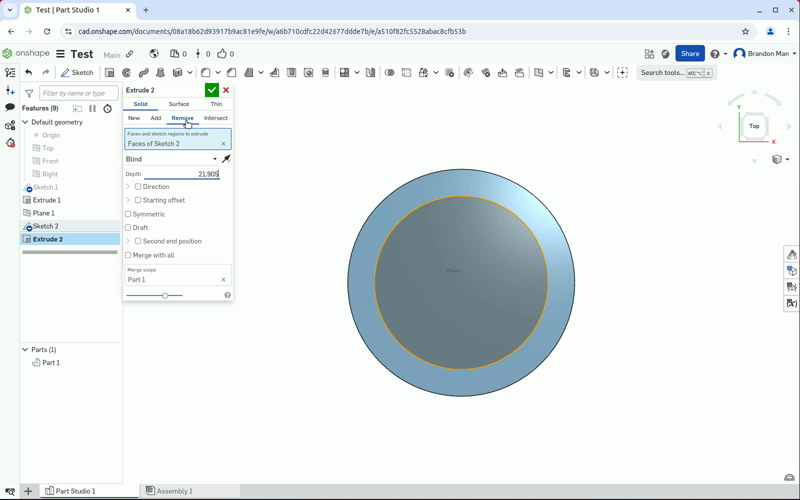
key(tab, 6)
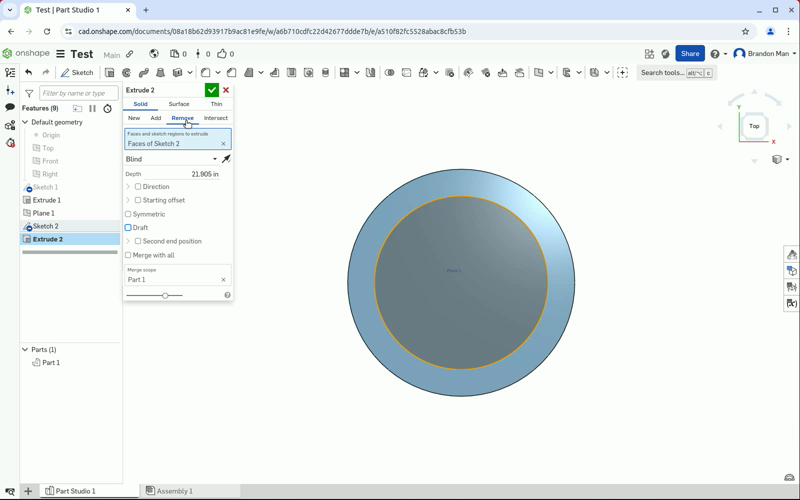
key(space)
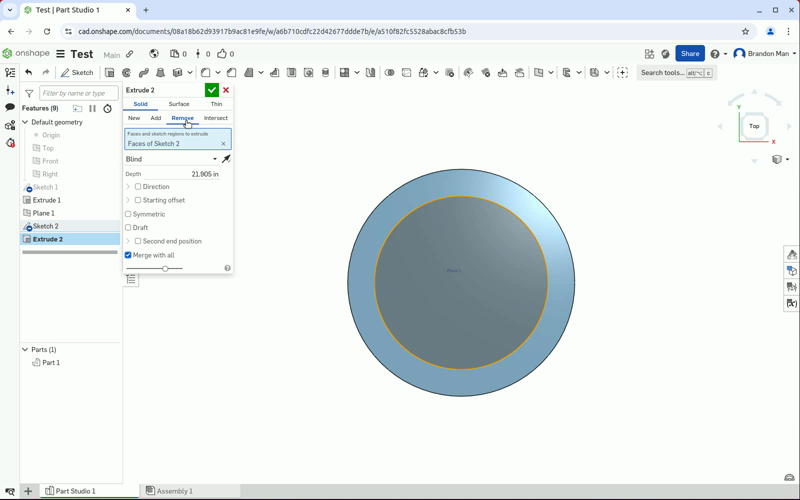
key(enter)
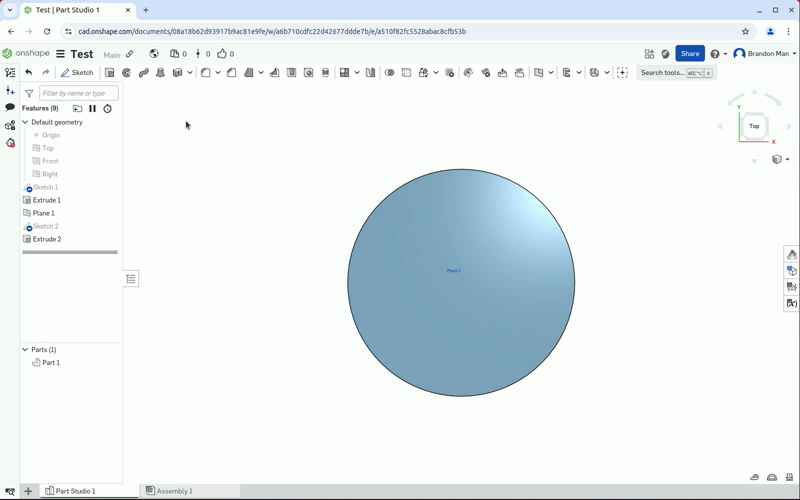
key(shift+h)
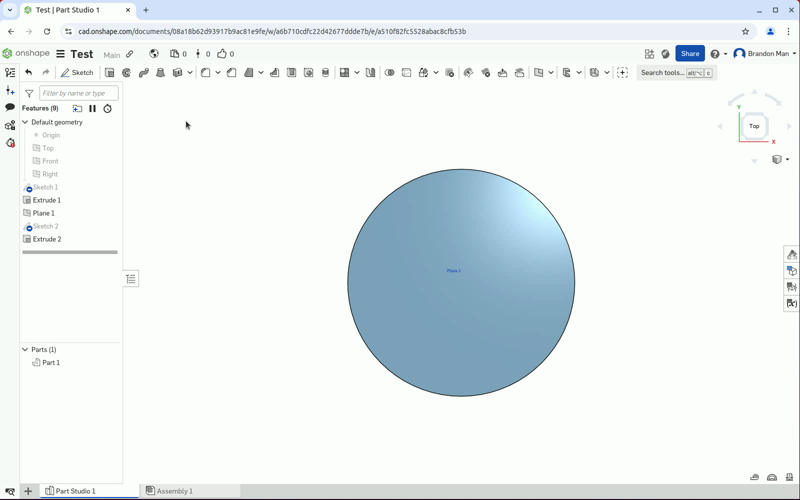
key(shift+h)
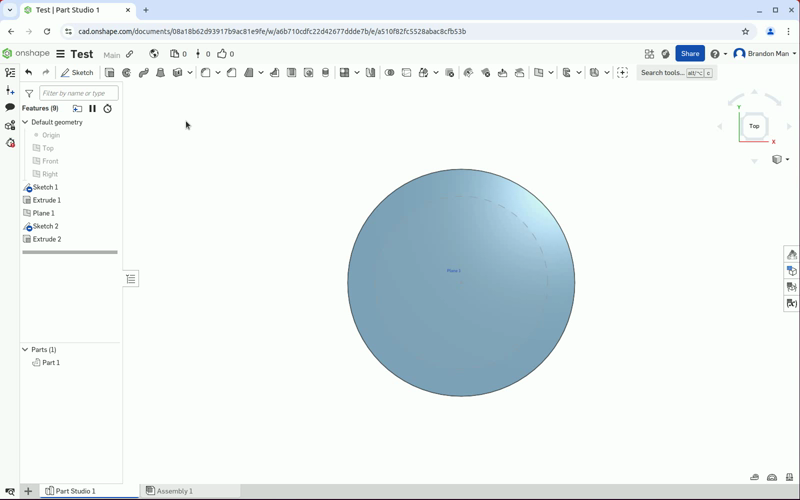
key(shift+7)
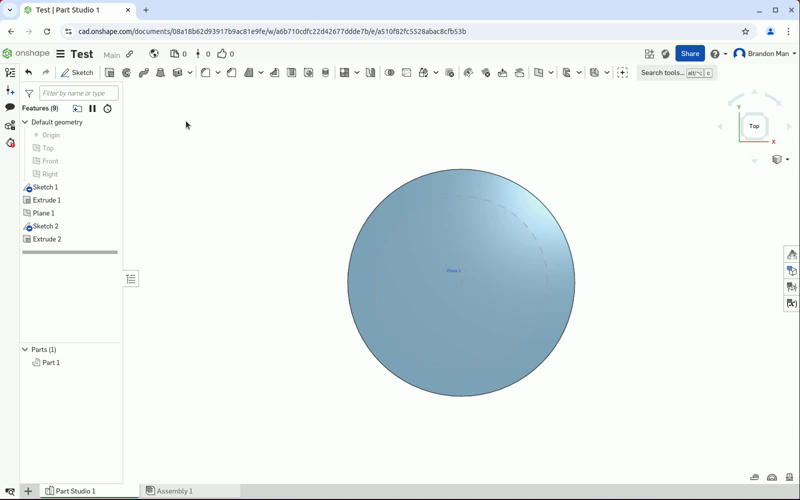
key(up, 3)
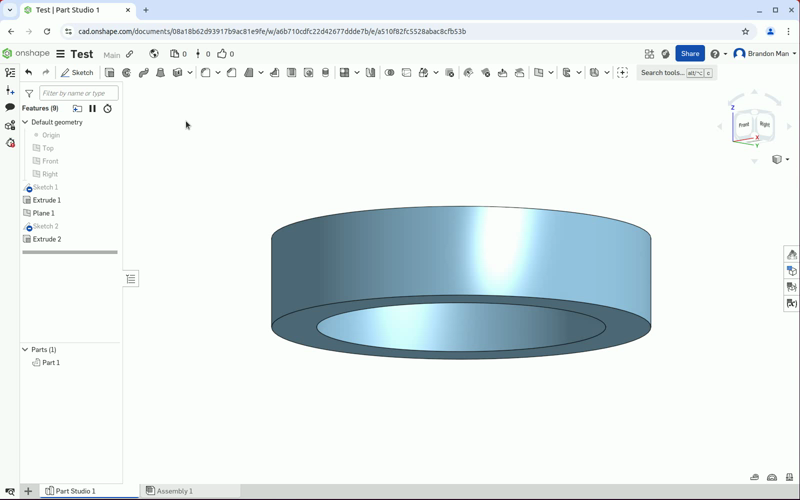
key(left, 3)
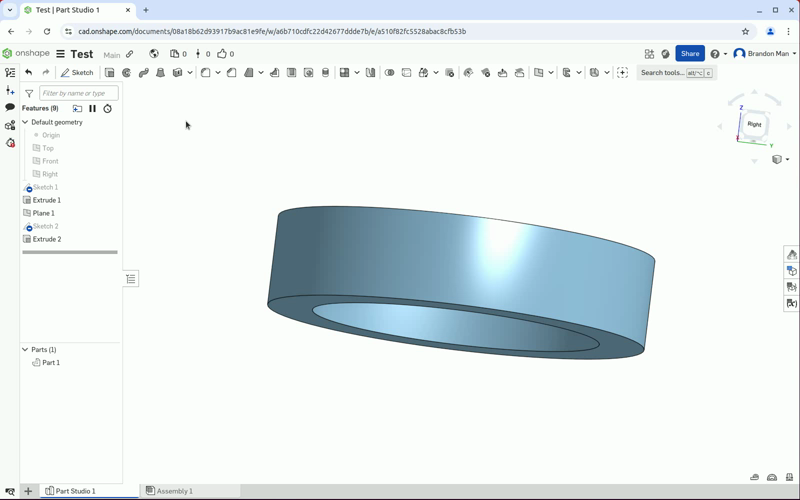
key(right, 3)
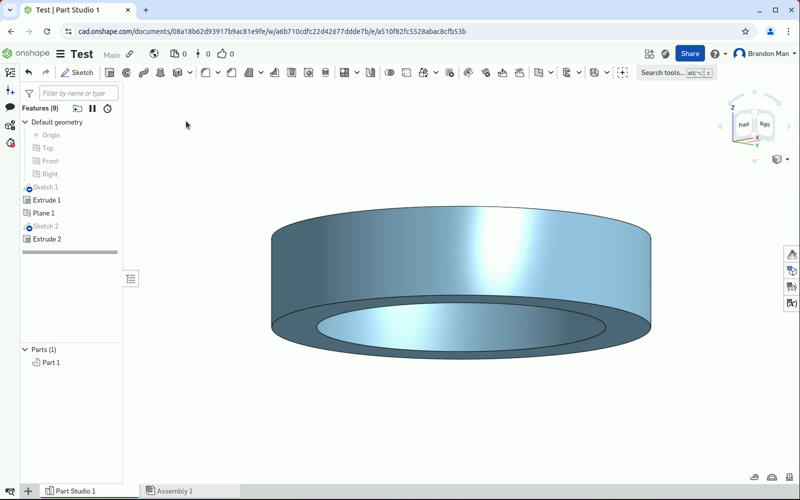
key(down, 3)
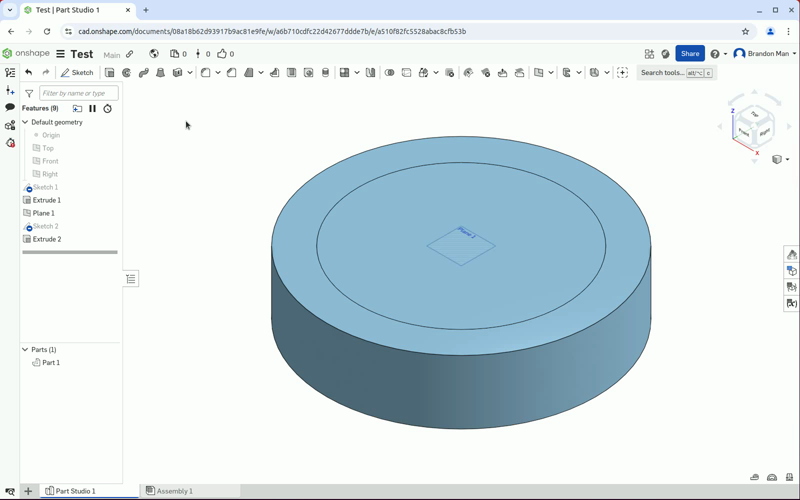
mouse_move(73, 189)
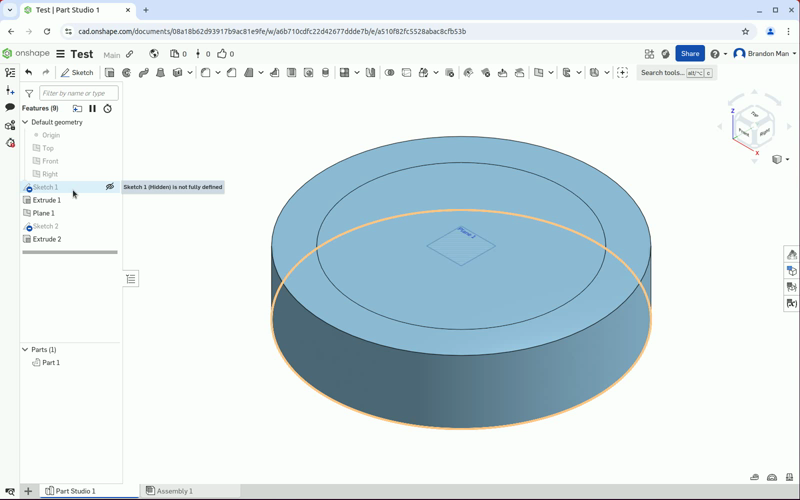
click(73, 189)